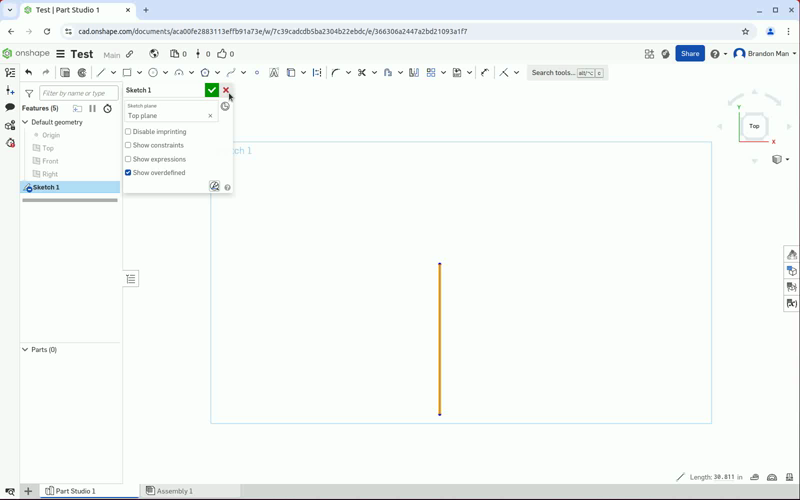
key(shift+h)
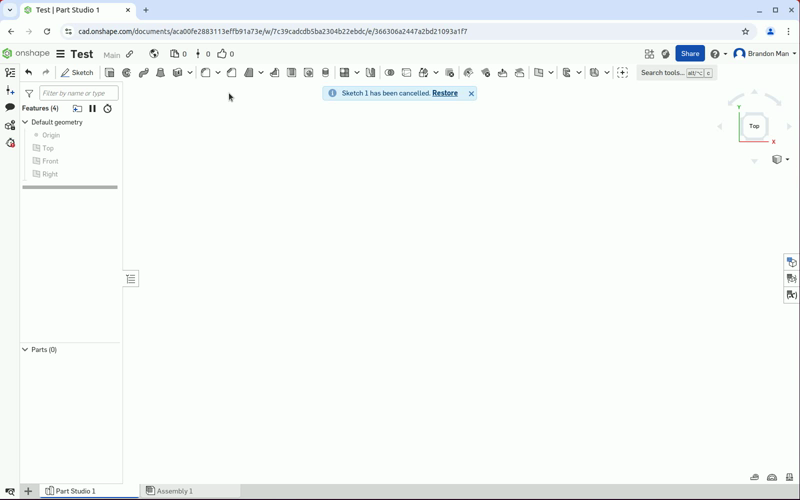
mouse_move(73, 352)
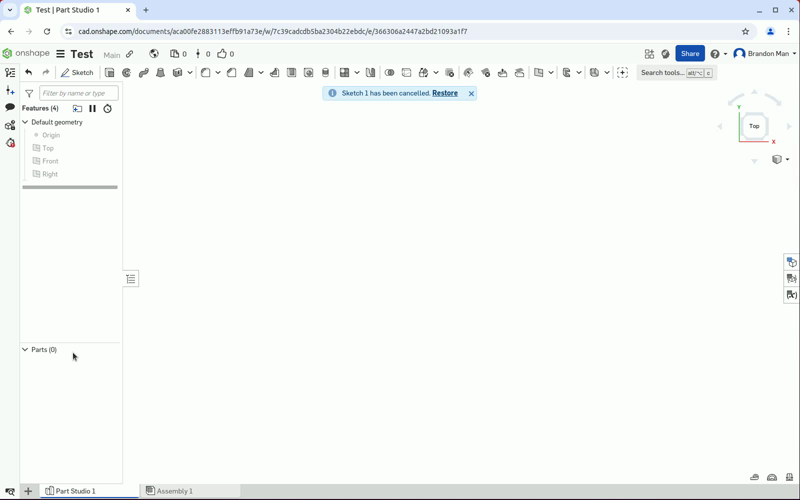
key(y)
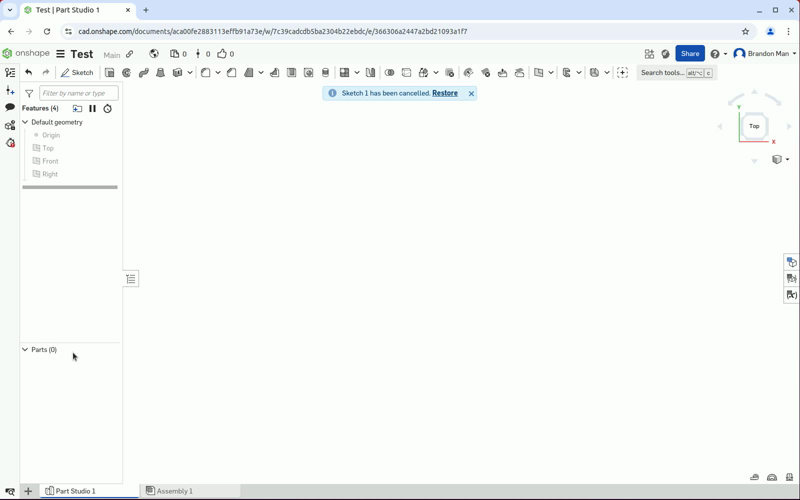
key(shift+p)
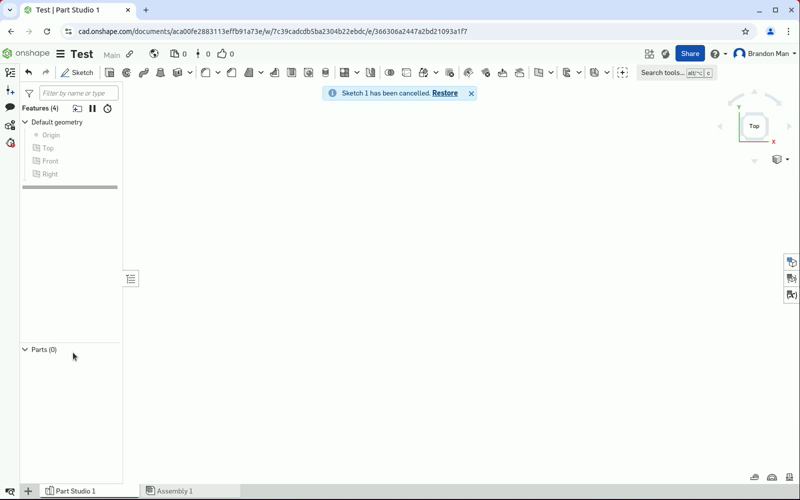
key(space)
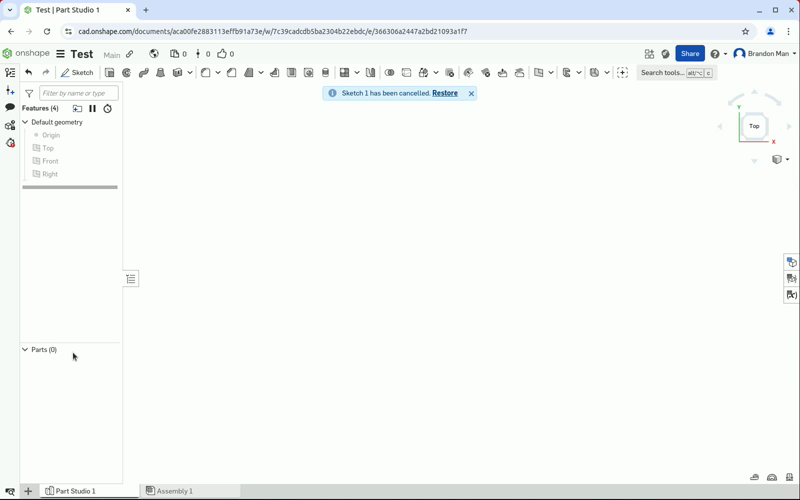
key_down(shift)
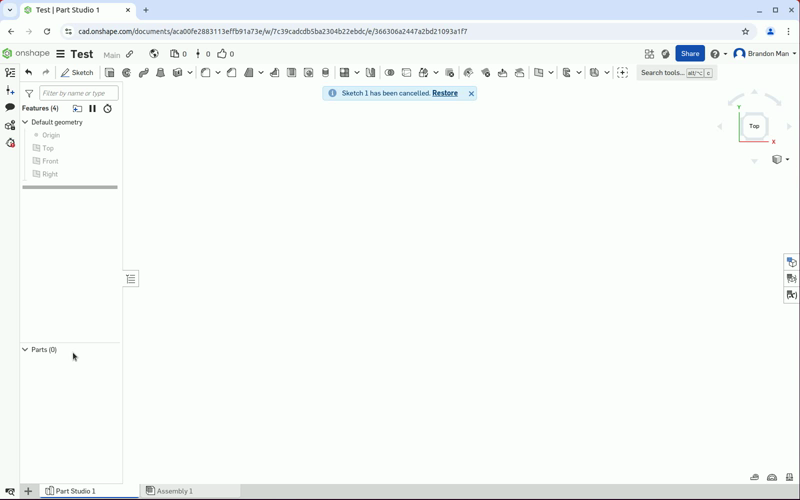
key(up)
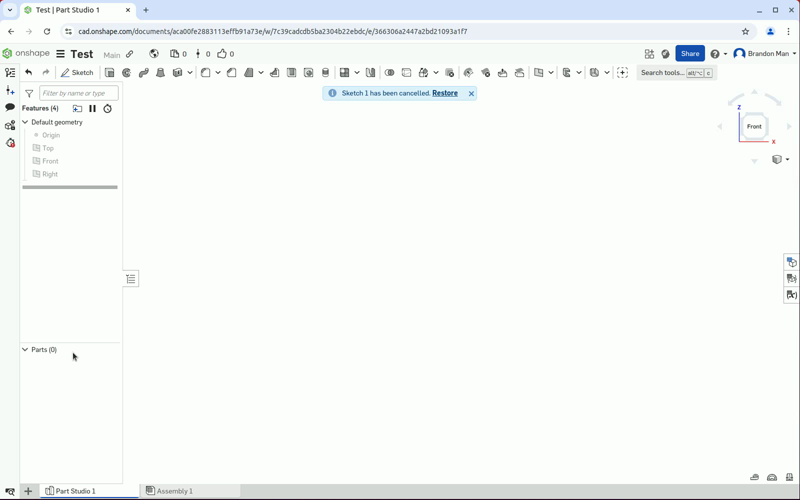
key_up(shift)
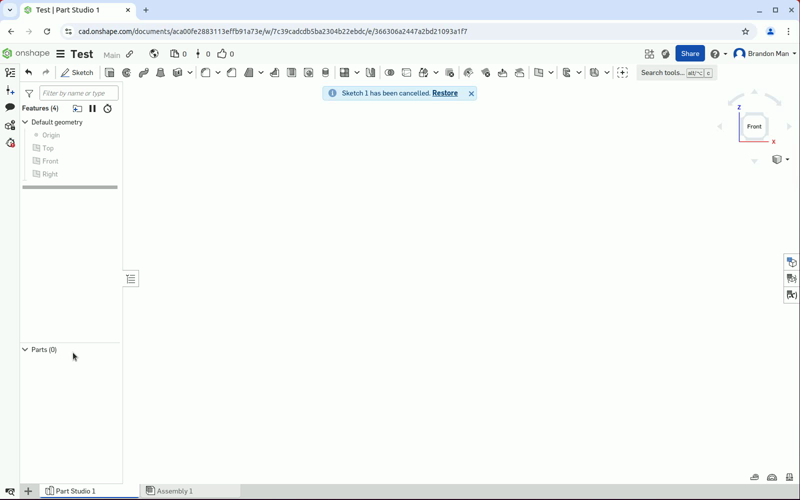
mouse_move(73, 352)
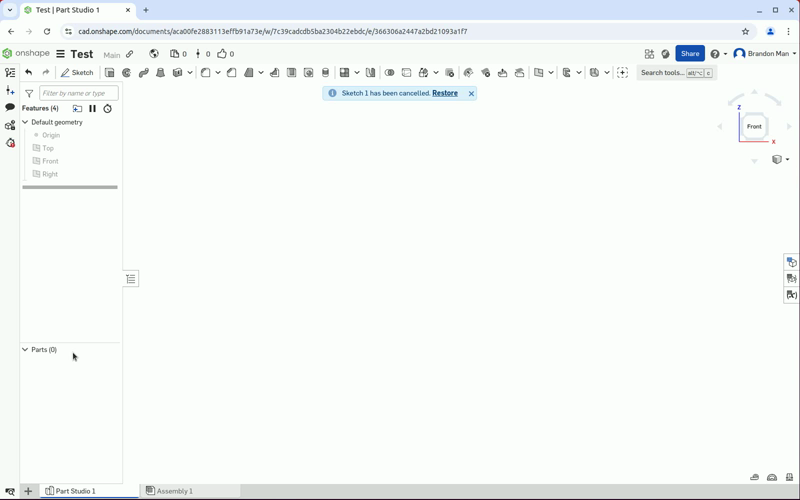
key(shift+y)
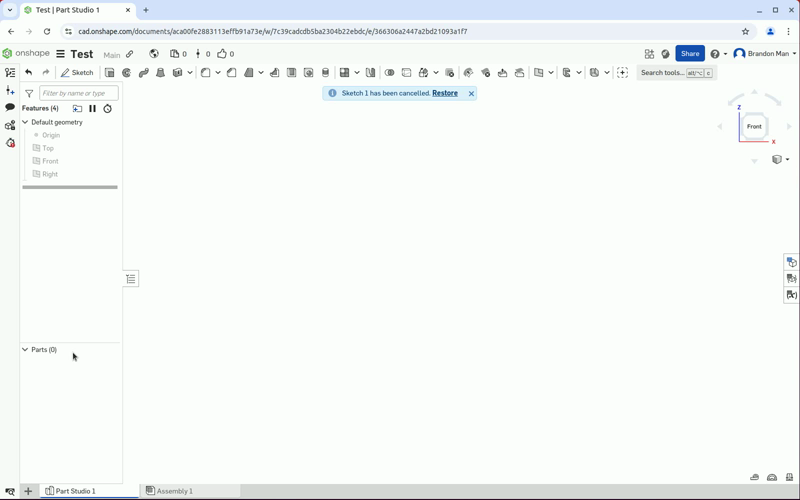
key(shift+s)
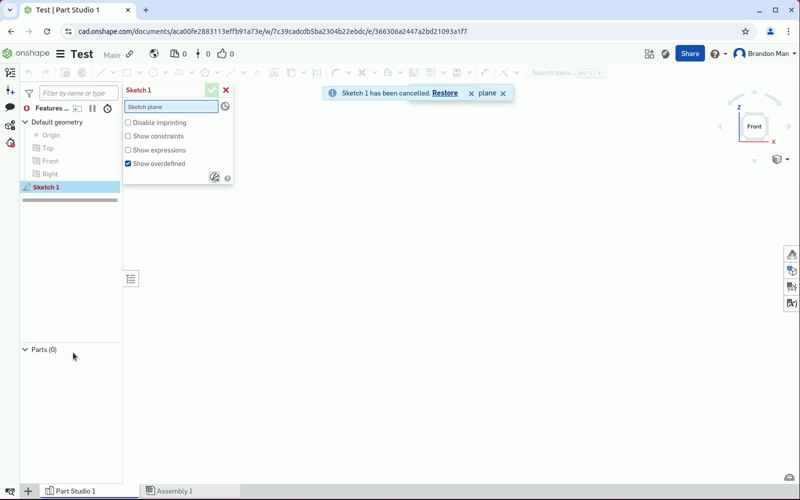
mouse_move(73, 163)
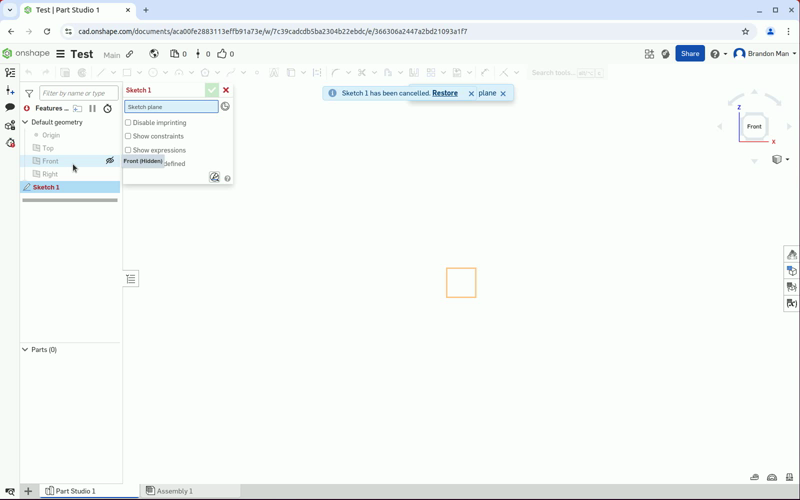
click(73, 163)
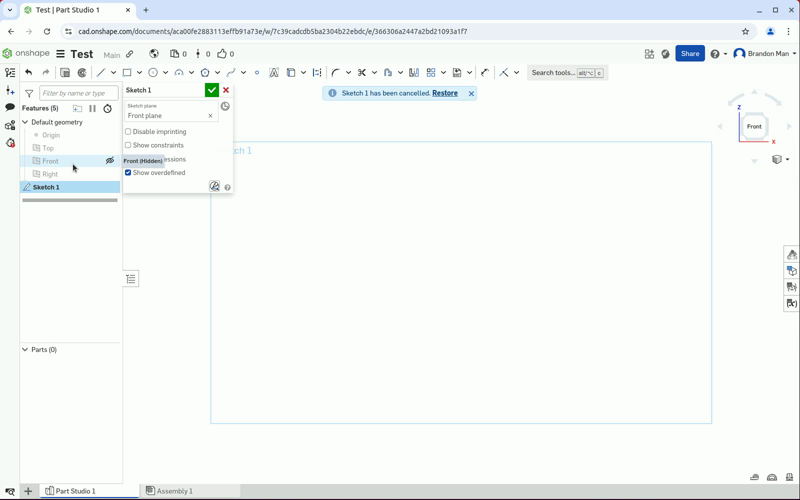
mouse_move(73, 352)
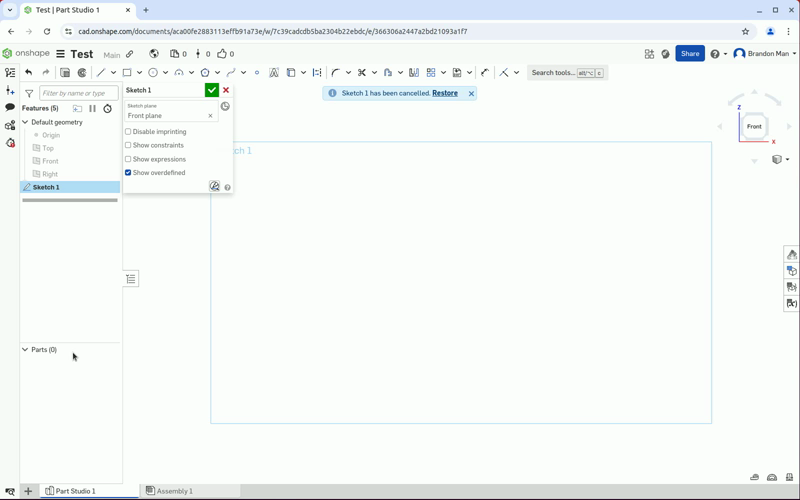
key(y)
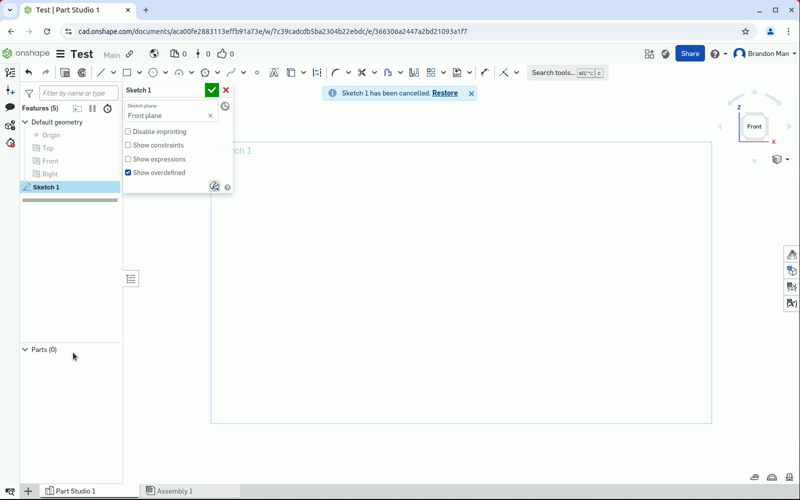
key(c)
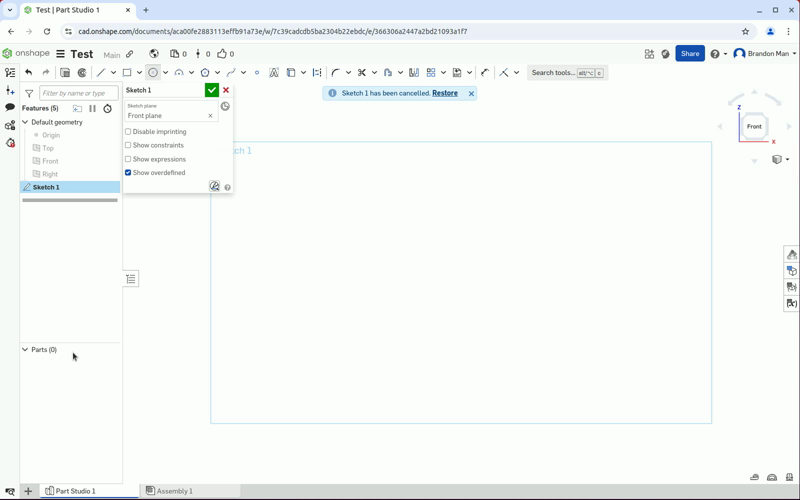
key_down(shift)
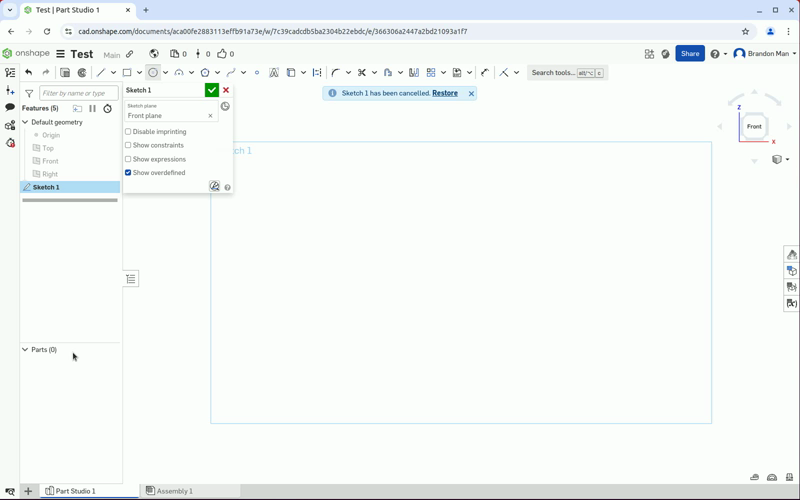
mouse_move(460, 282)
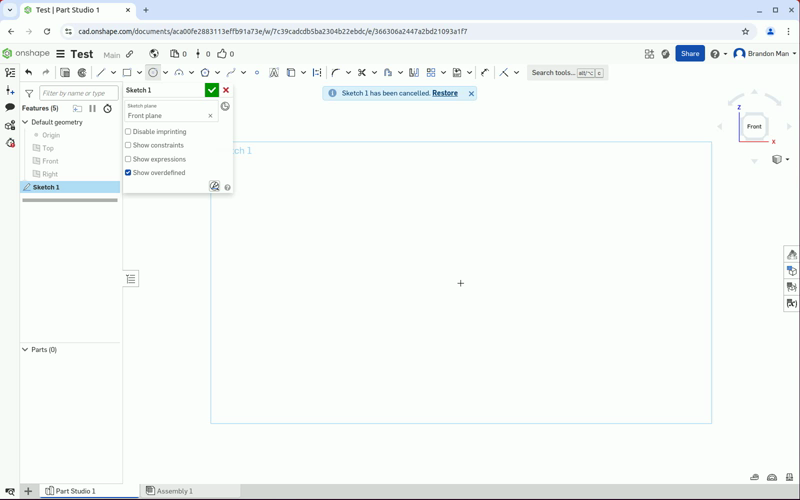
click(460, 282)
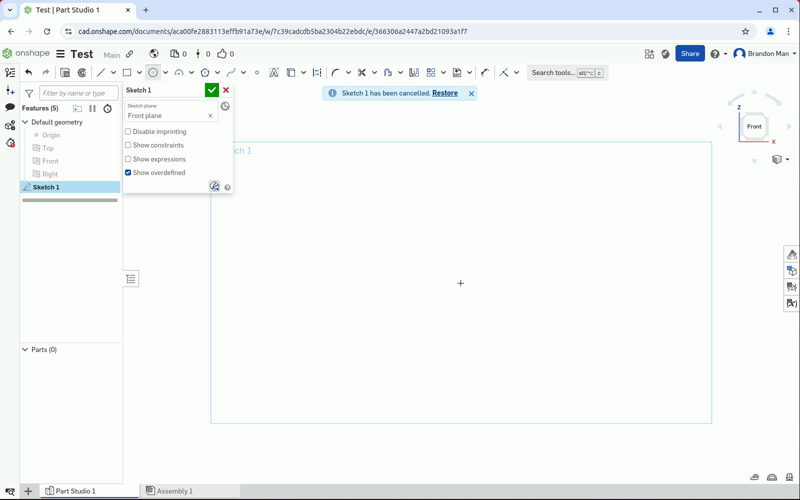
key_up(shift)
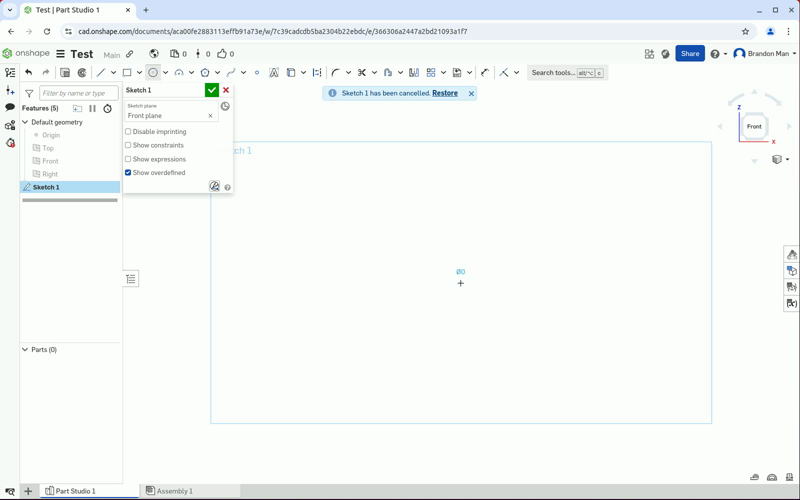
mouse_move(541, 282)
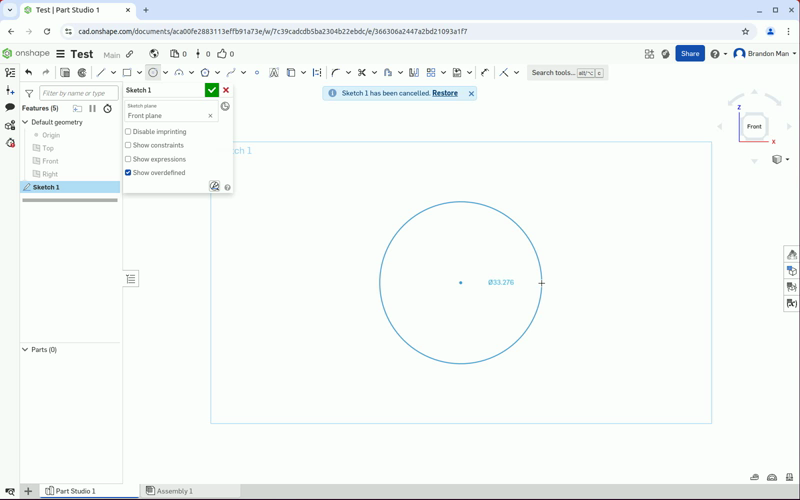
click(541, 282)
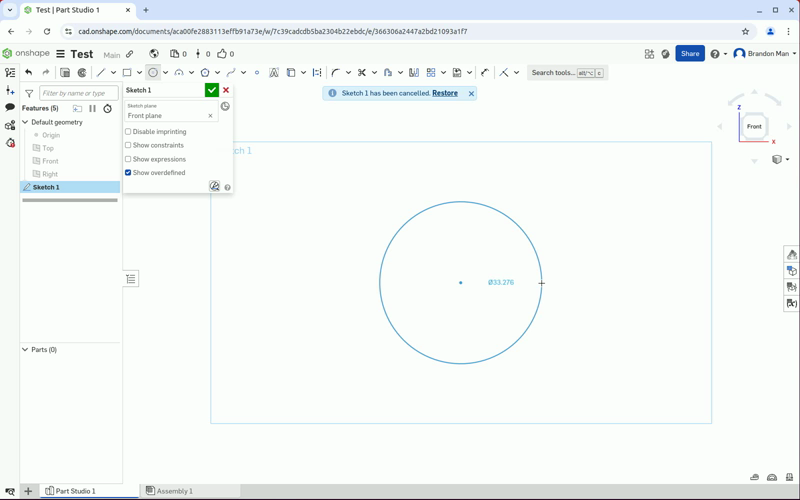
key(esc)
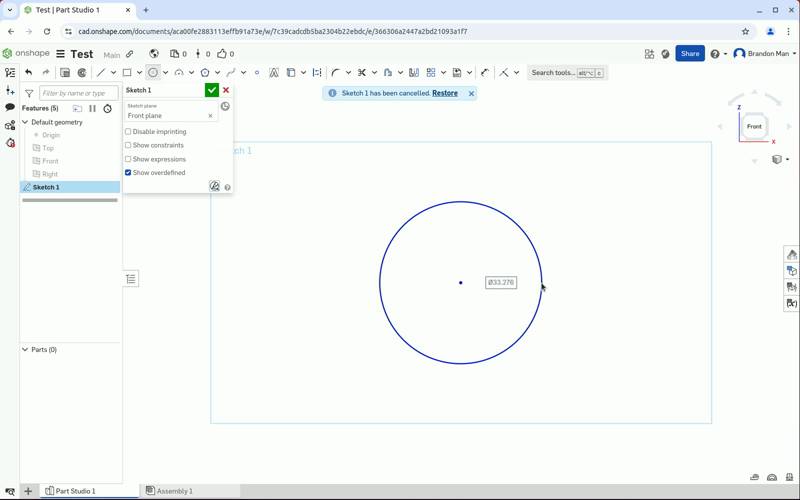
mouse_move(410, 288)
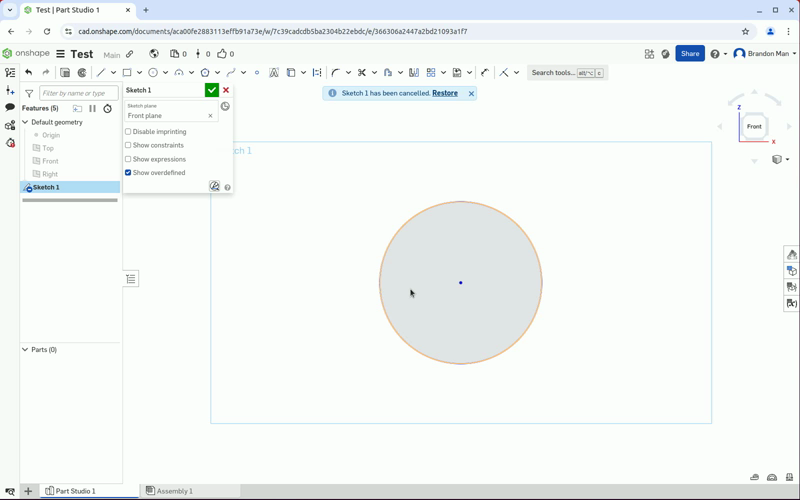
click(410, 288)
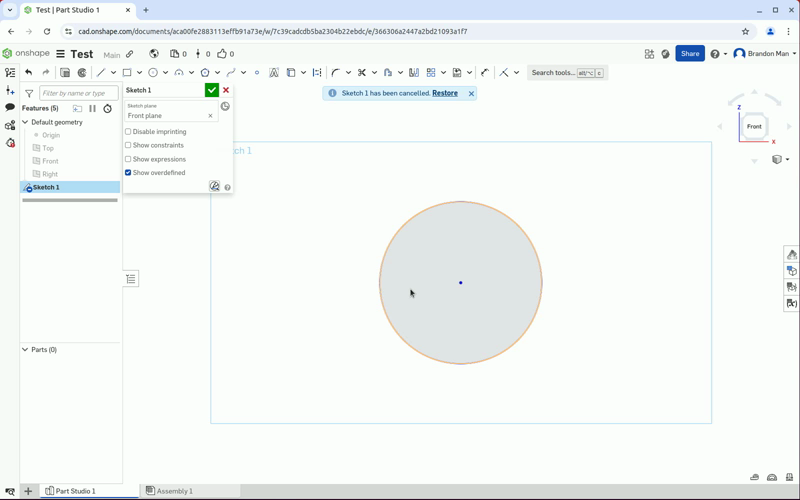
mouse_move(73, 352)
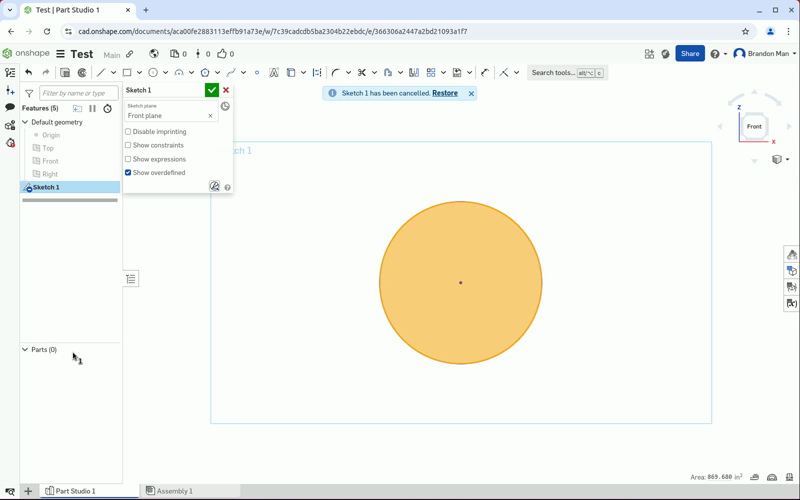
key(shift+y)
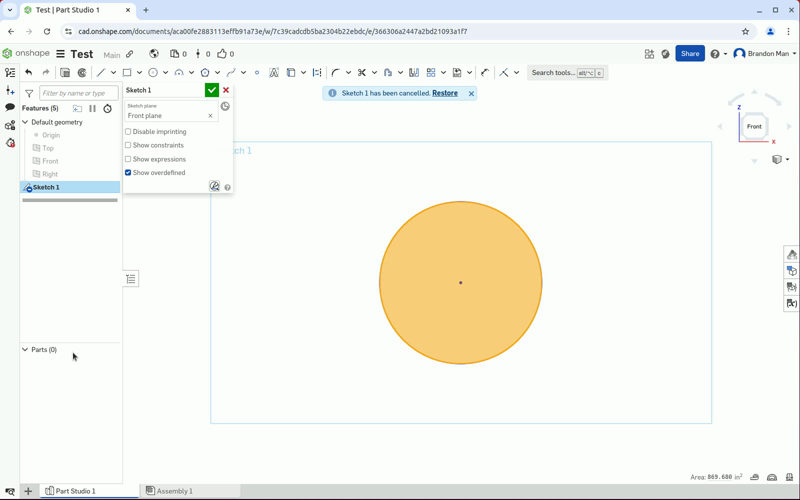
key(shift+e)
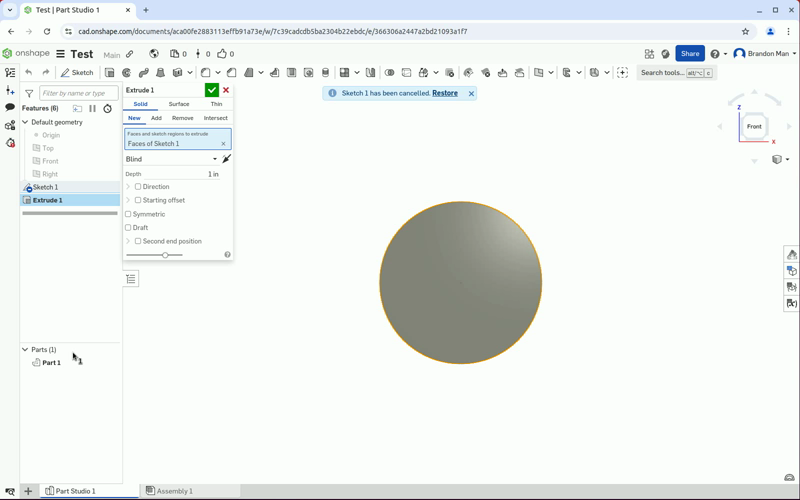
mouse_move(143, 106)
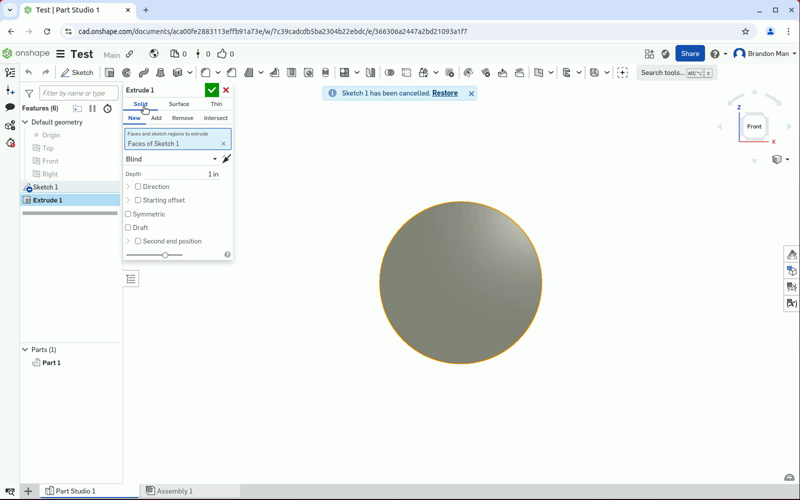
click(143, 106)
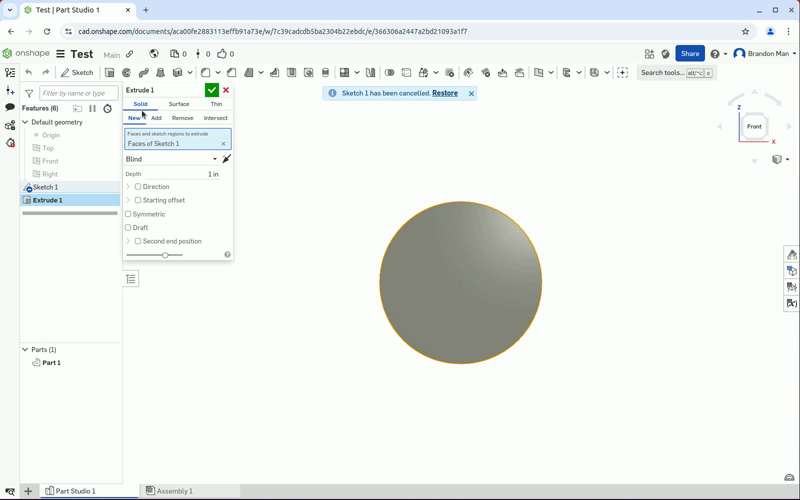
mouse_move(137, 120)
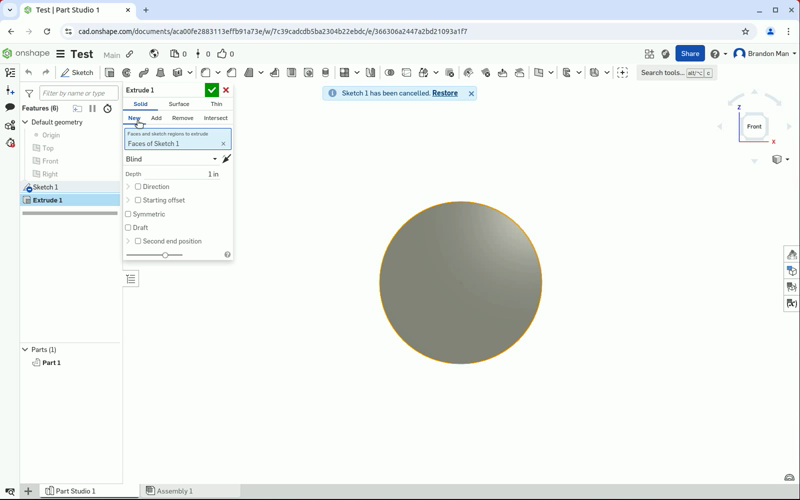
click(137, 120)
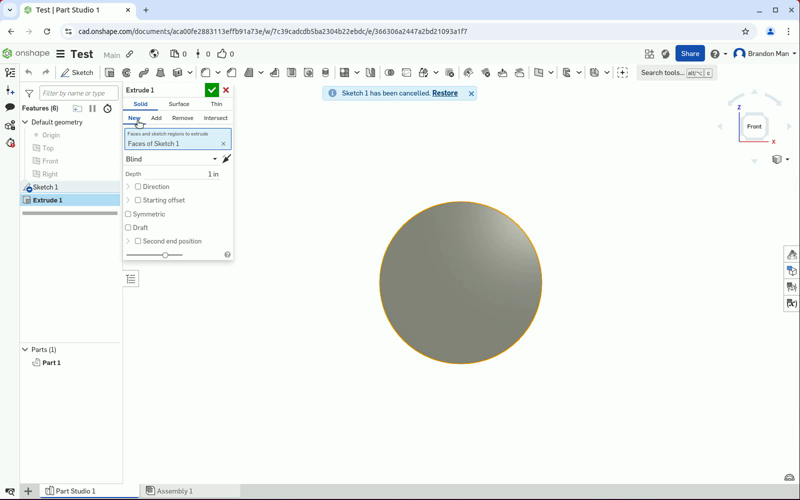
key(tab, 4)
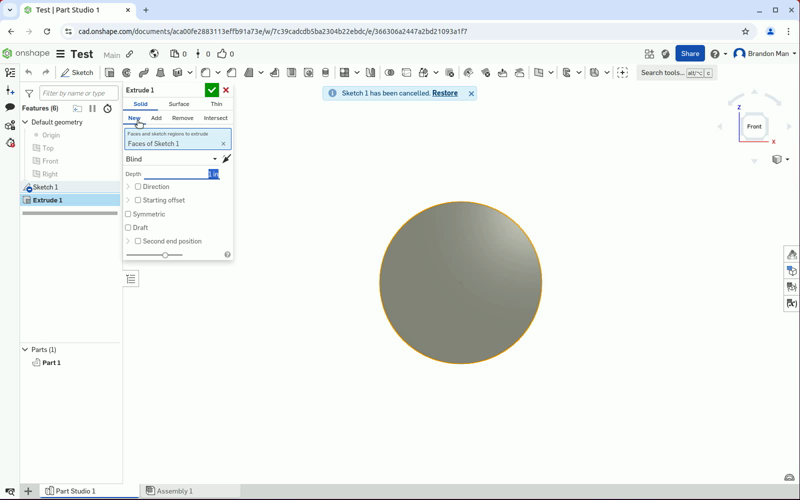
text(6.499)
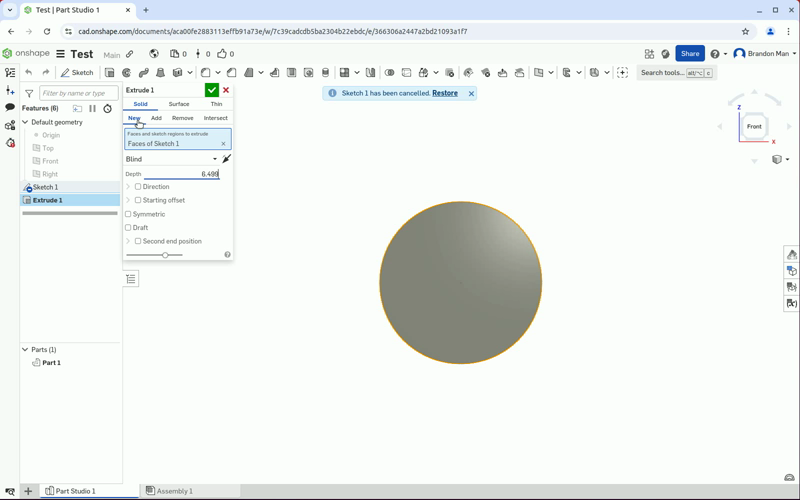
key(enter)
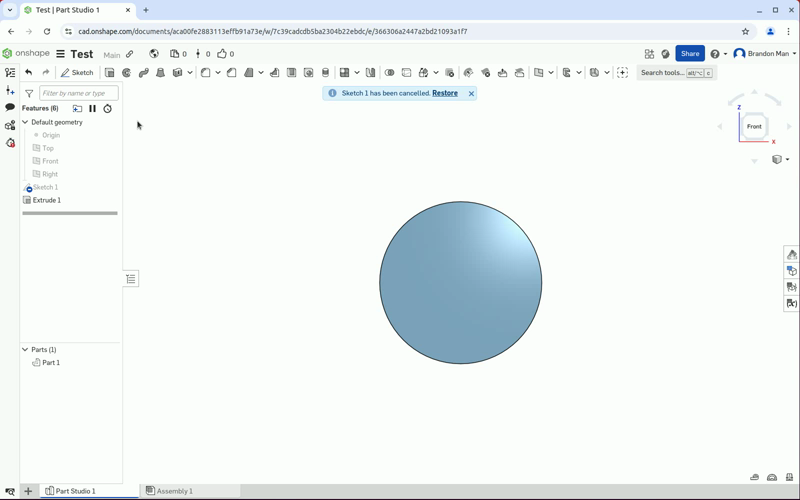
key(shift+h)
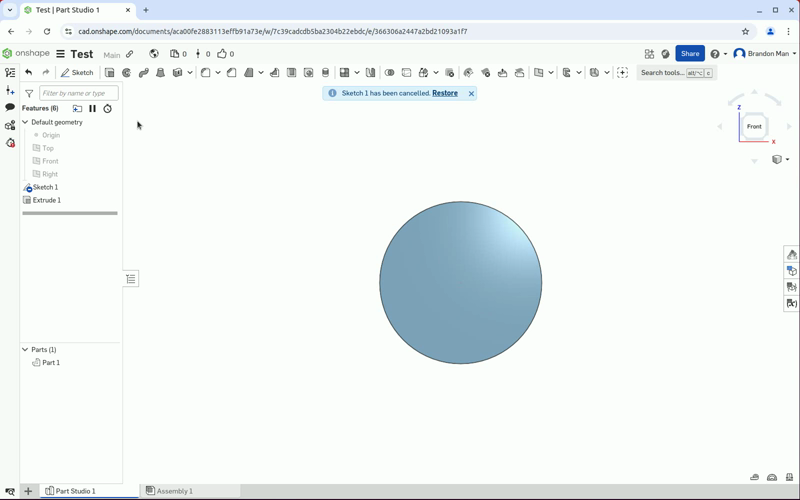
key(shift+h)
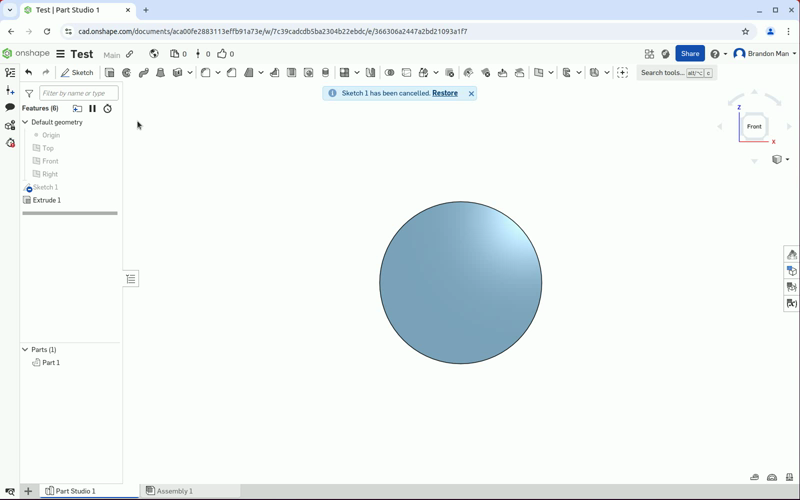
mouse_move(73, 189)
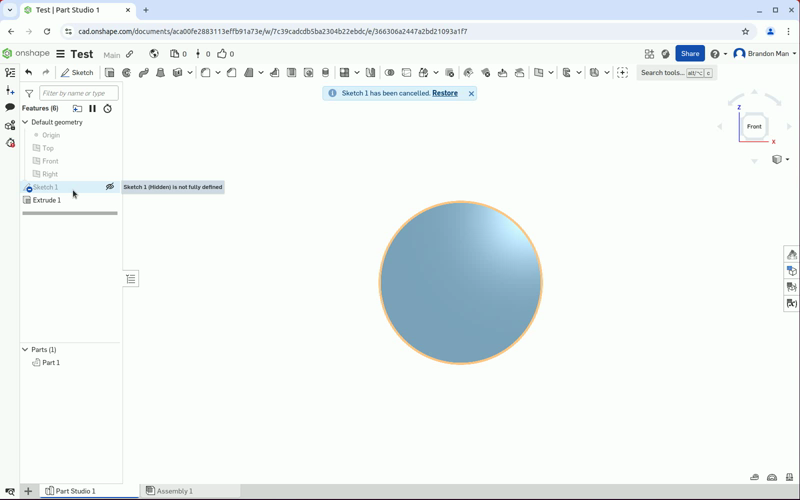
click(73, 189)
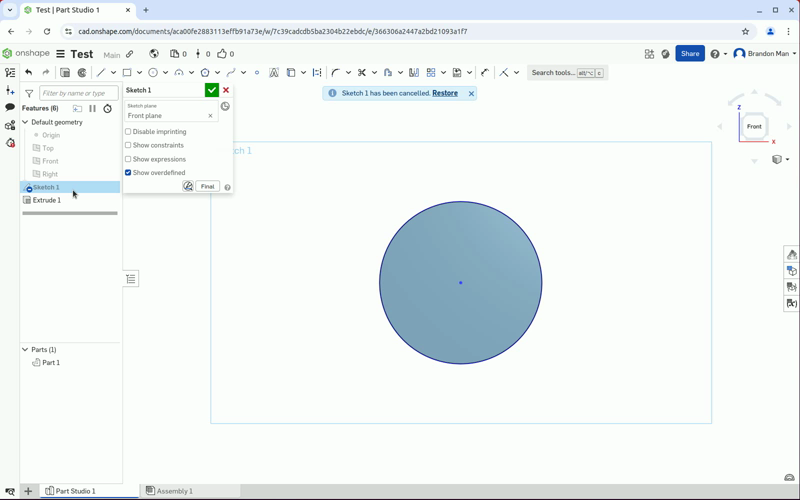
mouse_move(229, 92)
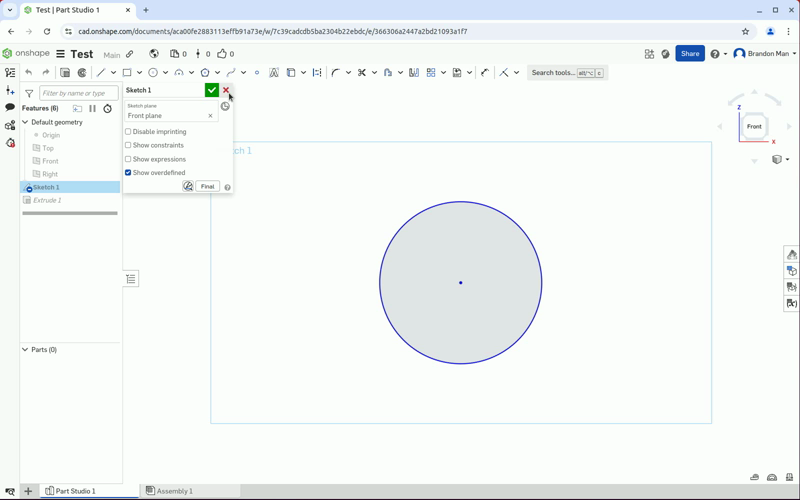
click(229, 92)
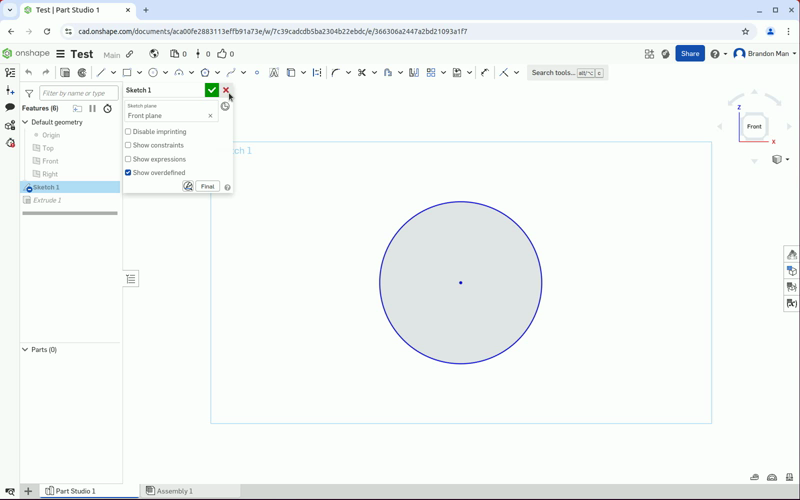
key(shift+s)
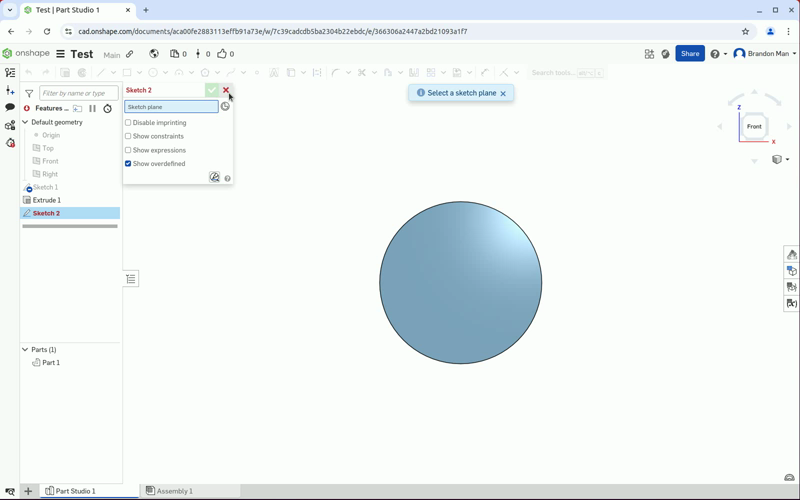
mouse_move(73, 163)
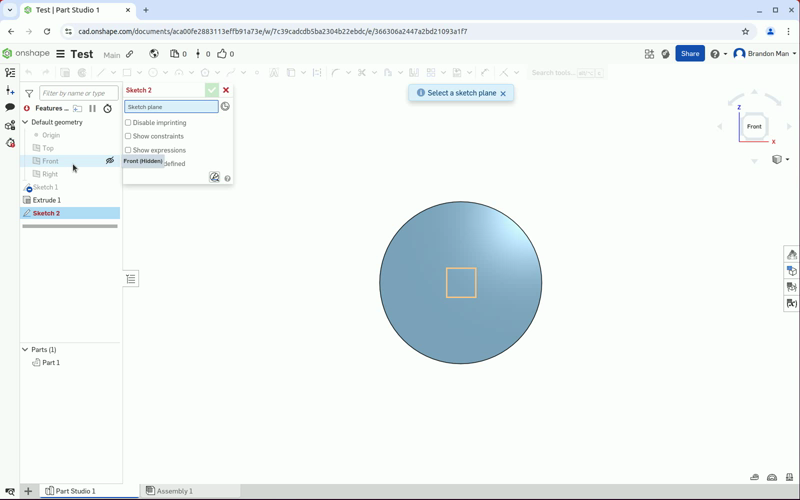
click(73, 163)
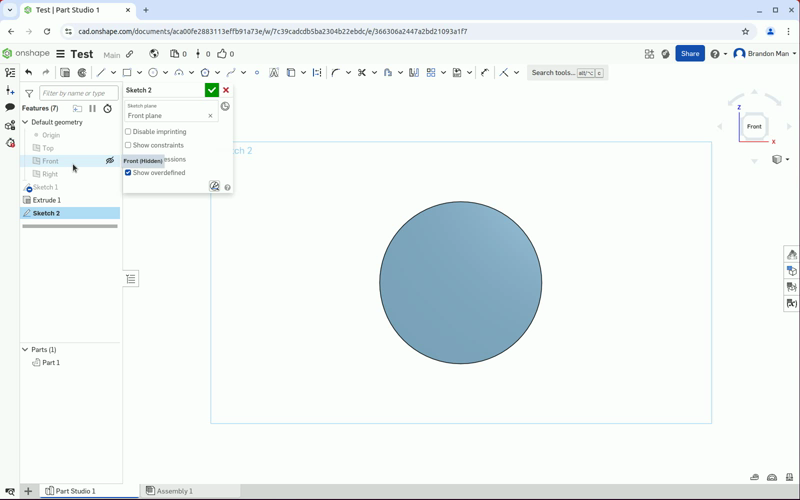
mouse_move(73, 352)
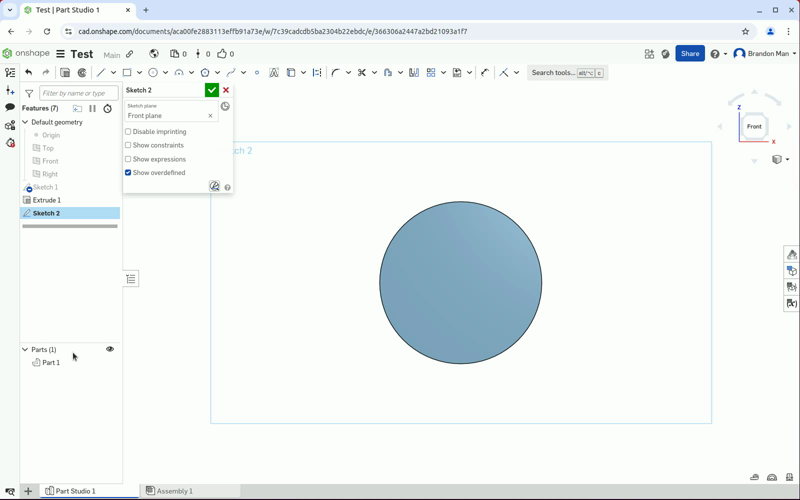
key(y)
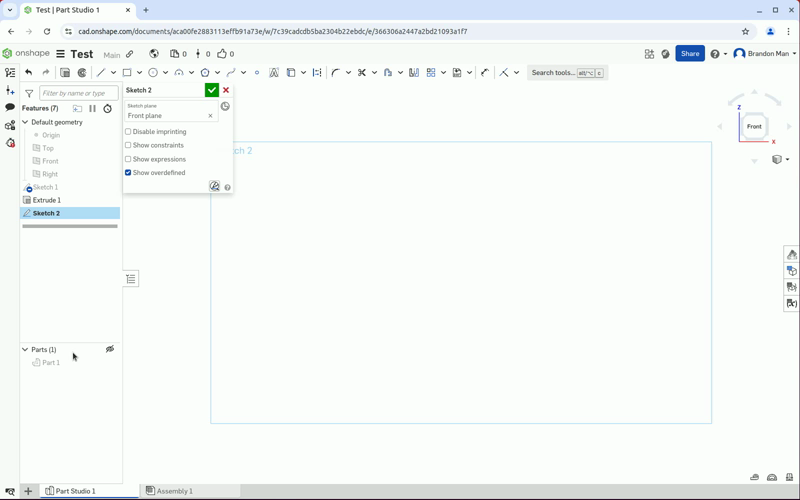
key(c)
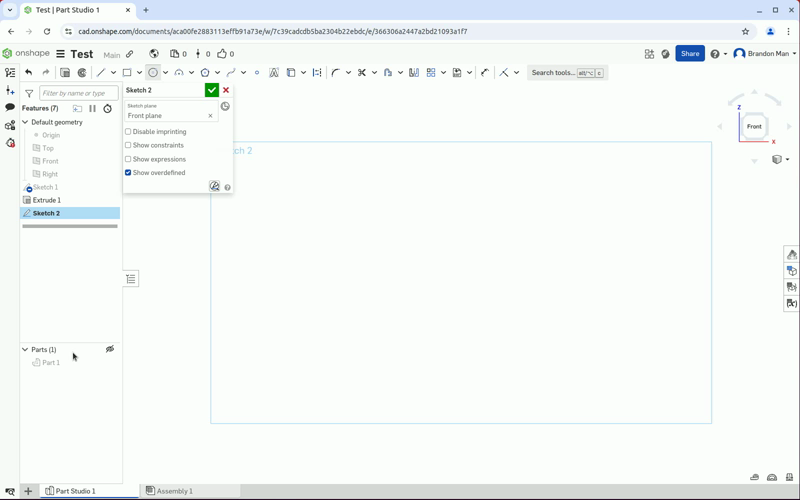
key_down(shift)
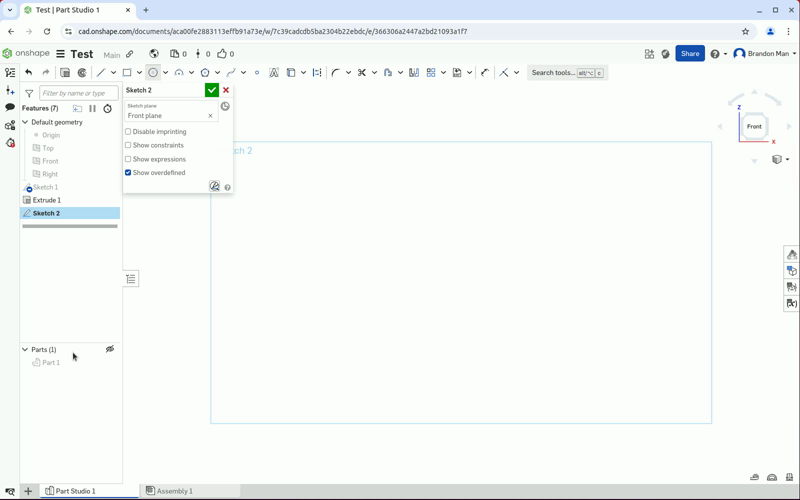
mouse_move(461, 282)
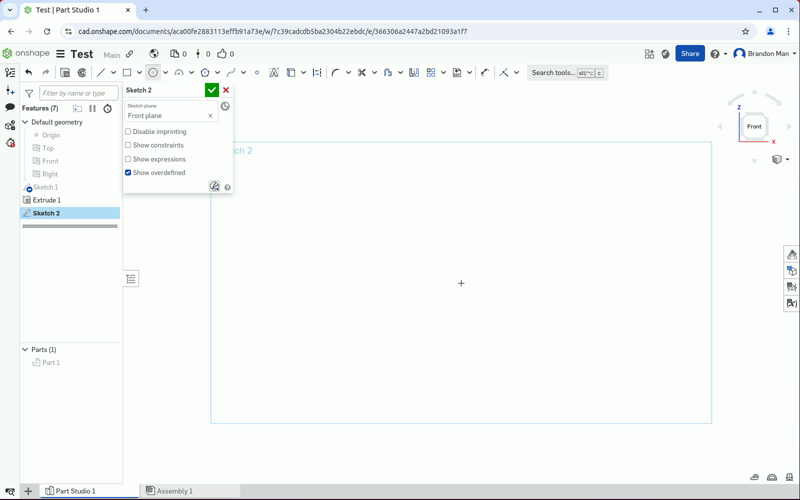
click(461, 282)
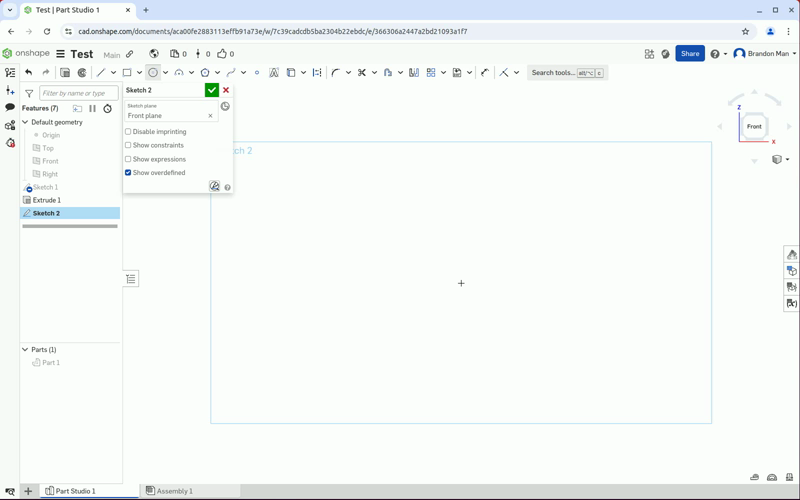
key_up(shift)
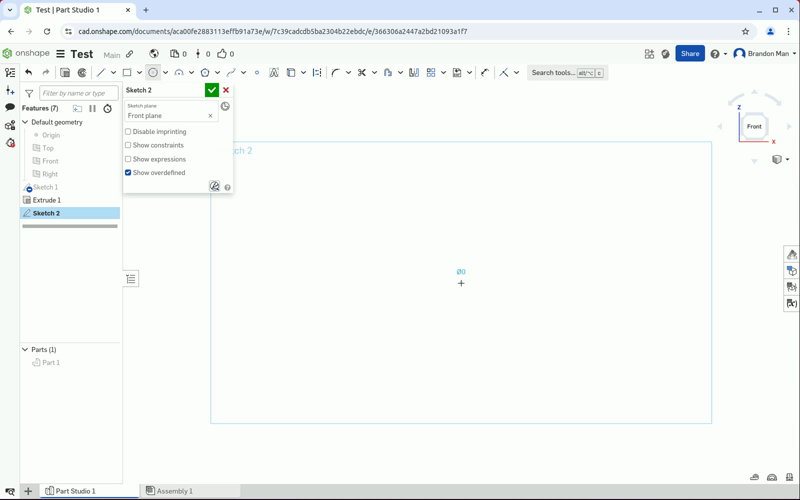
mouse_move(574, 282)
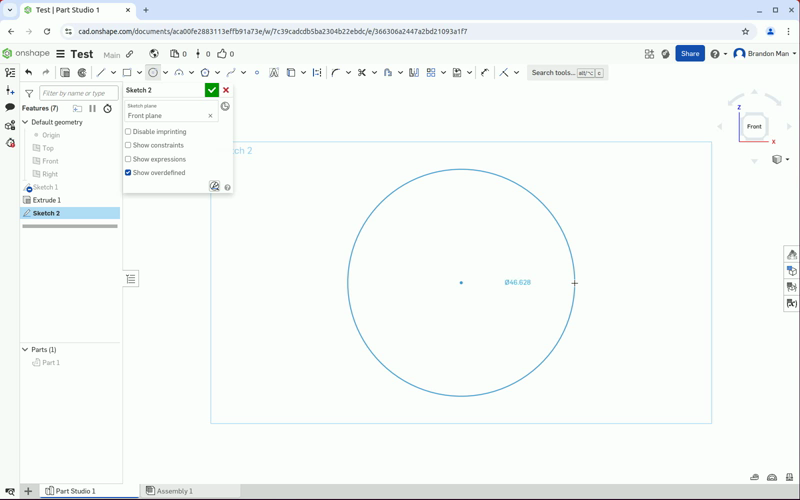
click(574, 282)
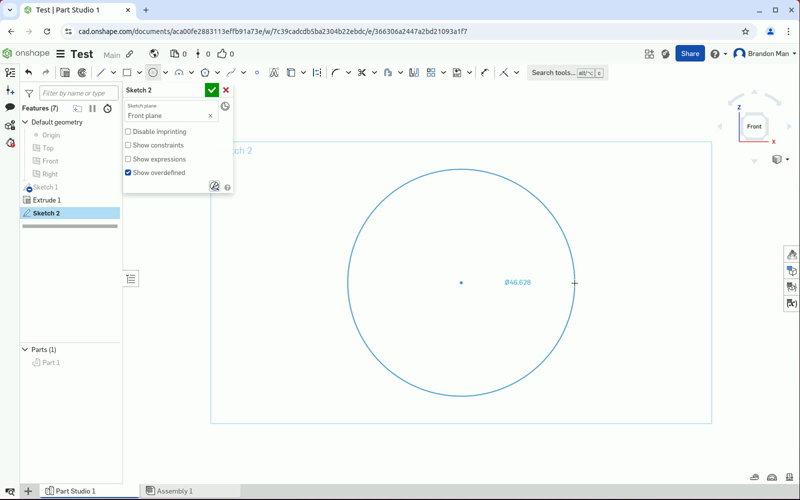
key(esc)
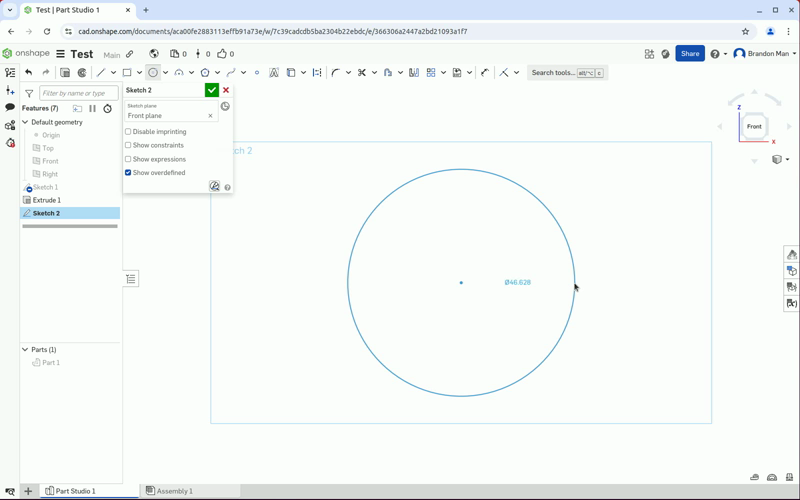
mouse_move(400, 304)
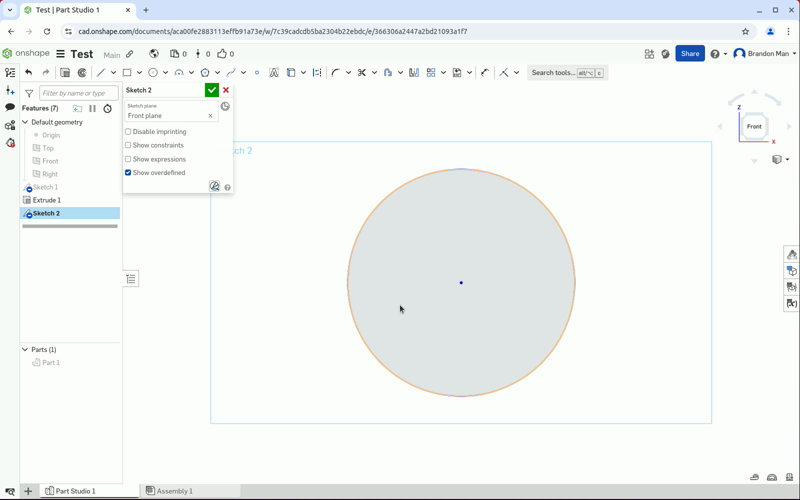
click(400, 304)
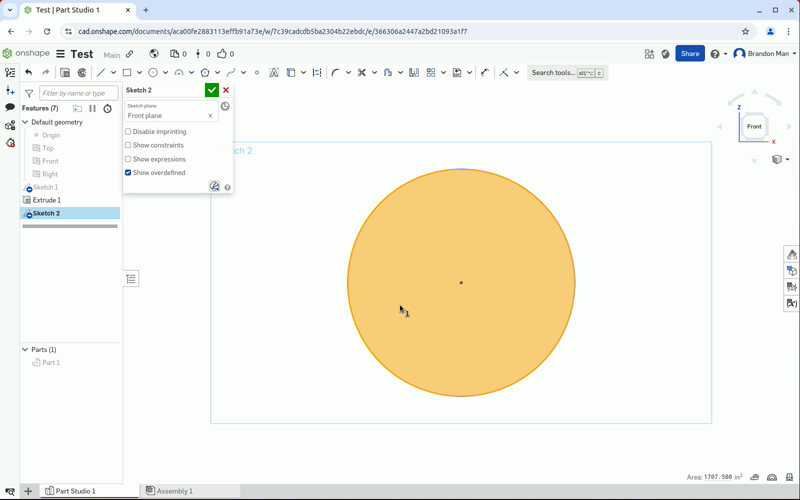
mouse_move(73, 352)
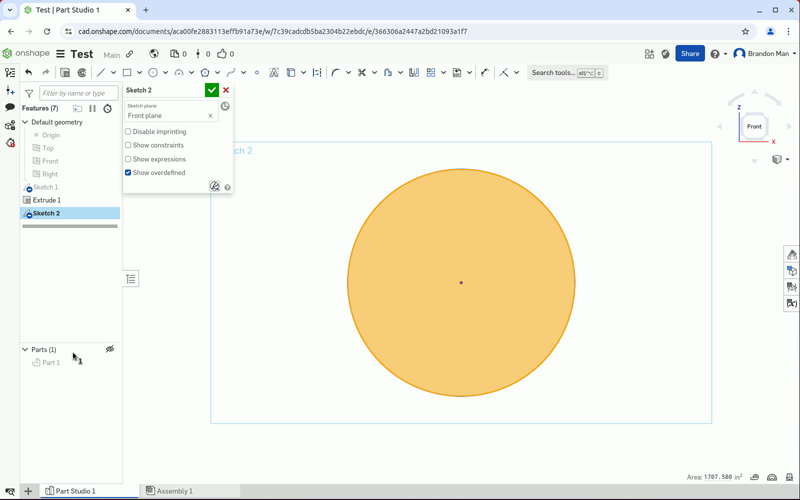
key(shift+y)
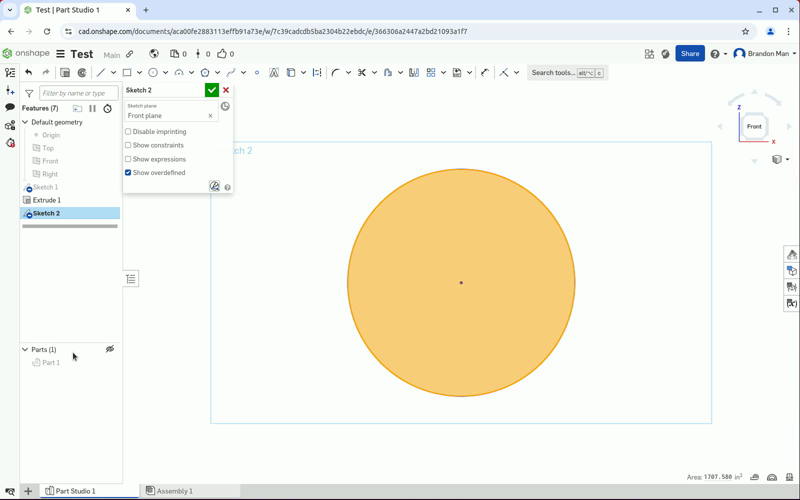
key(shift+e)
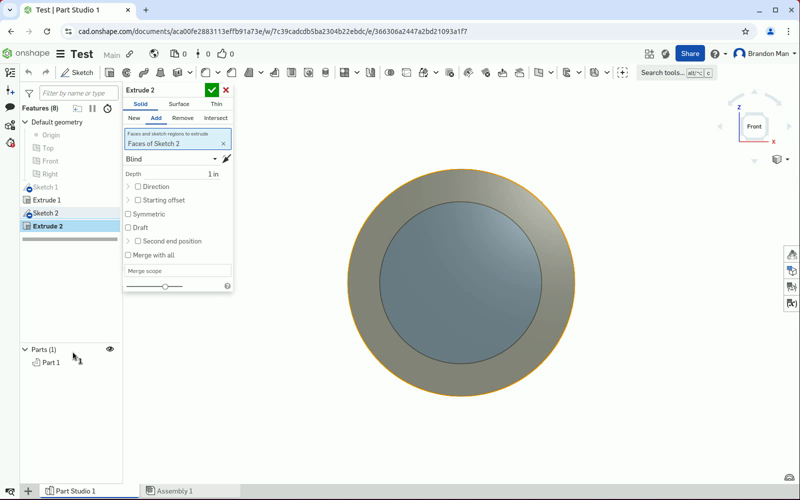
mouse_move(143, 106)
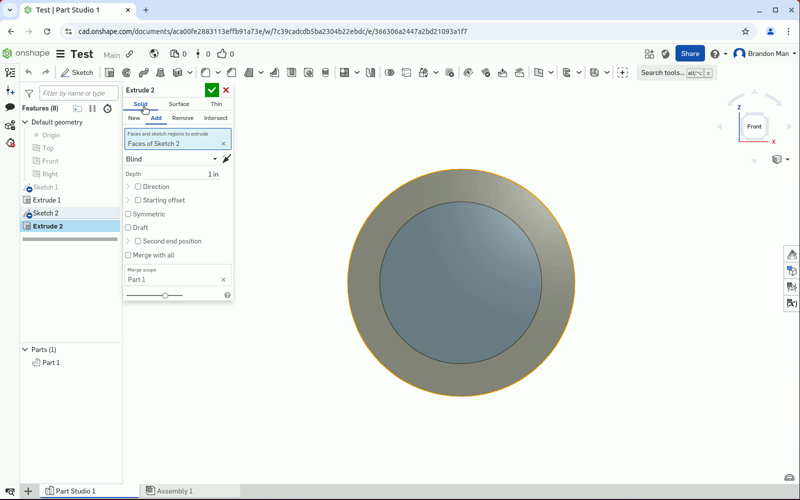
click(143, 106)
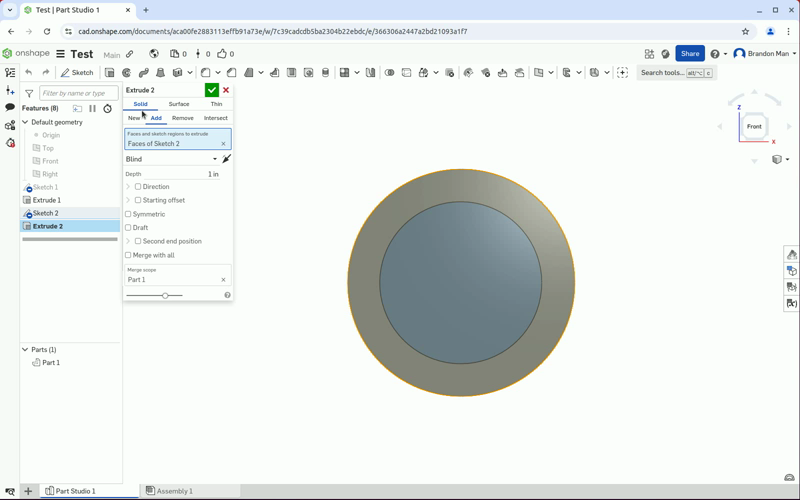
mouse_move(137, 120)
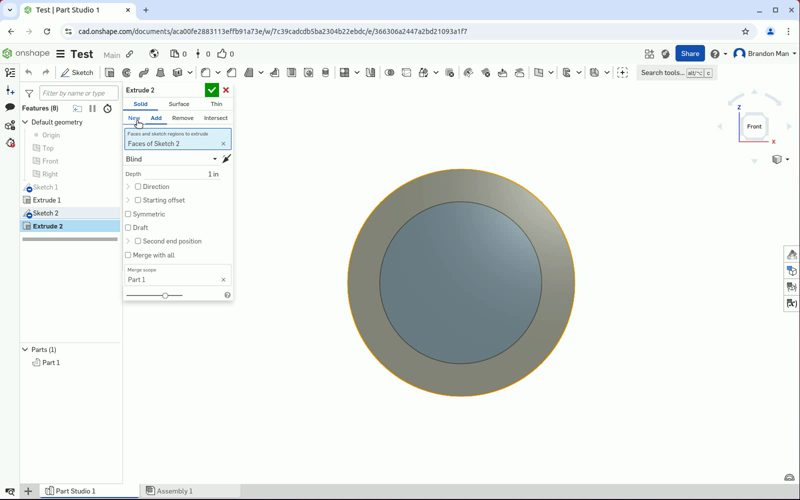
click(137, 120)
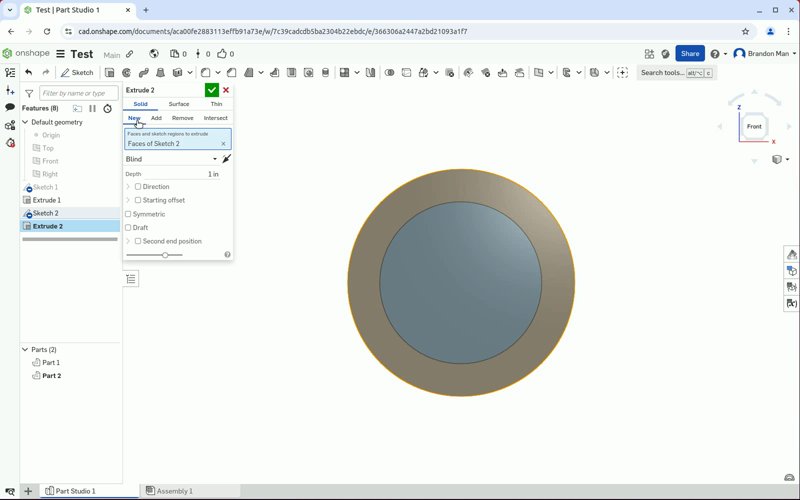
key(tab, 4)
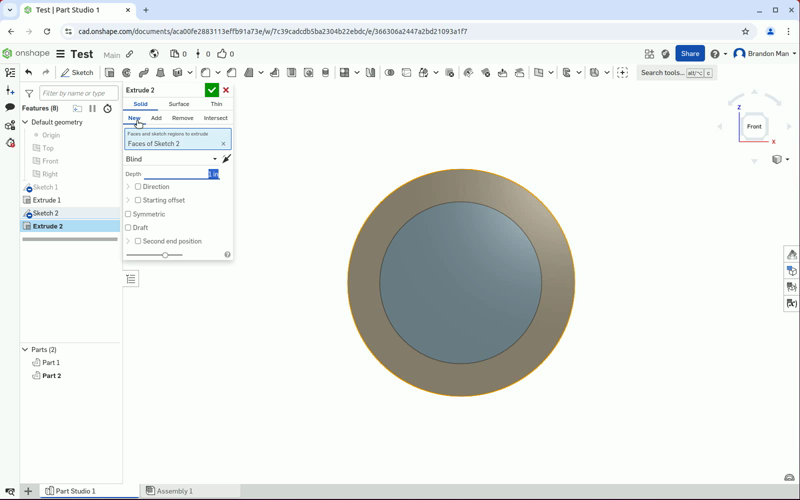
text(3.37)
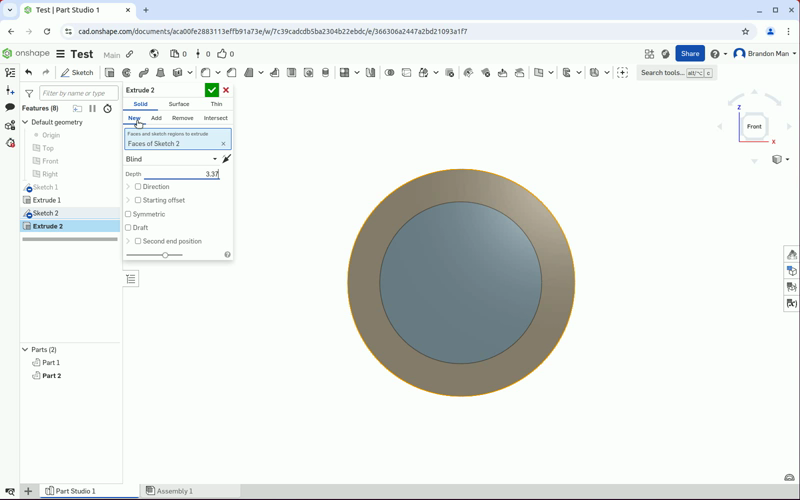
key(enter)
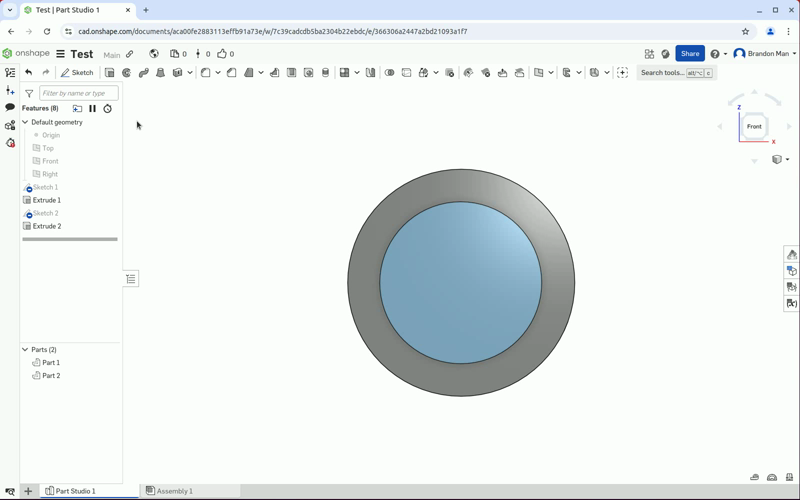
key(shift+h)
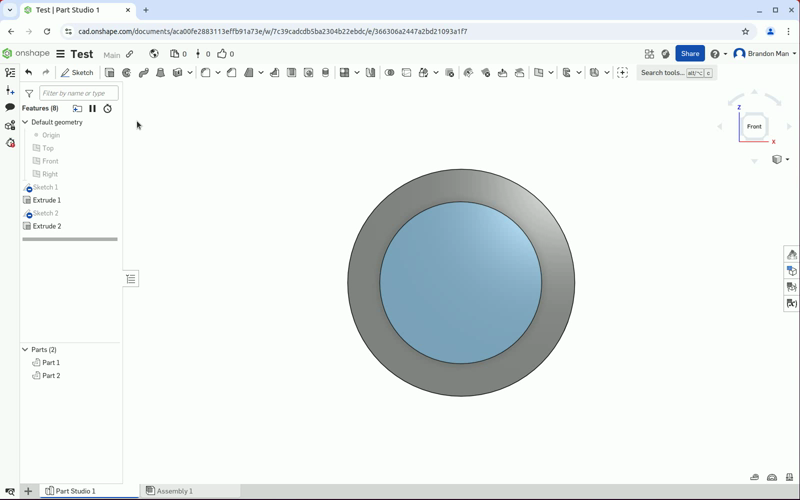
key(shift+h)
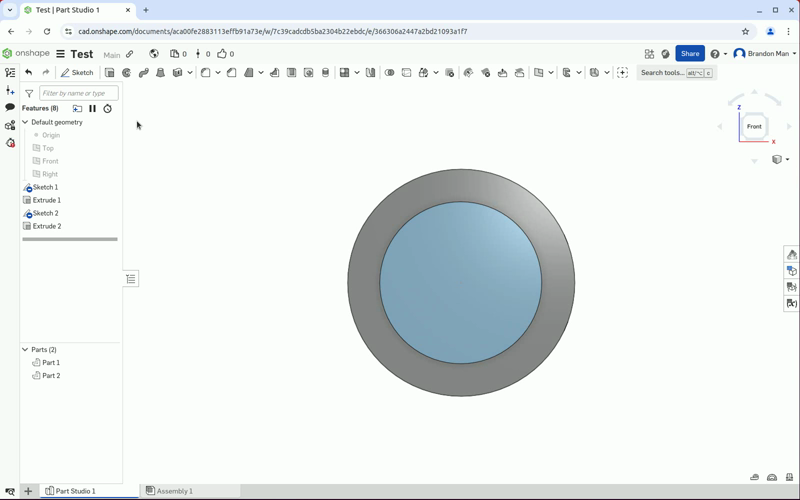
key(shift+7)
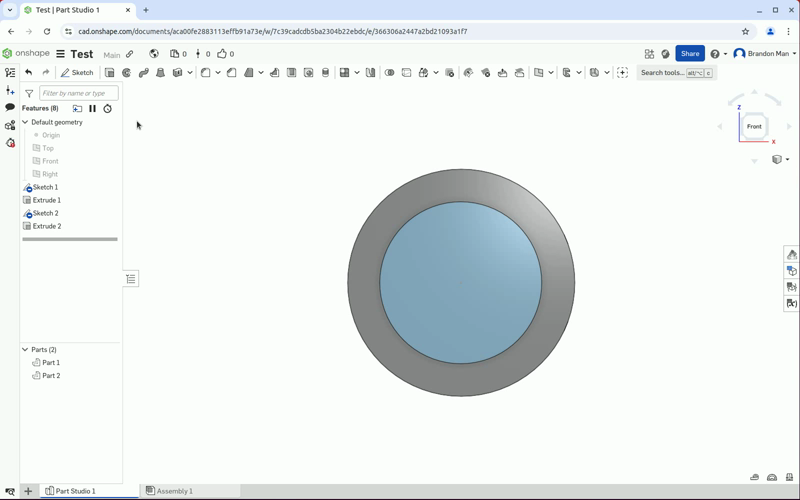
key(left, 2)
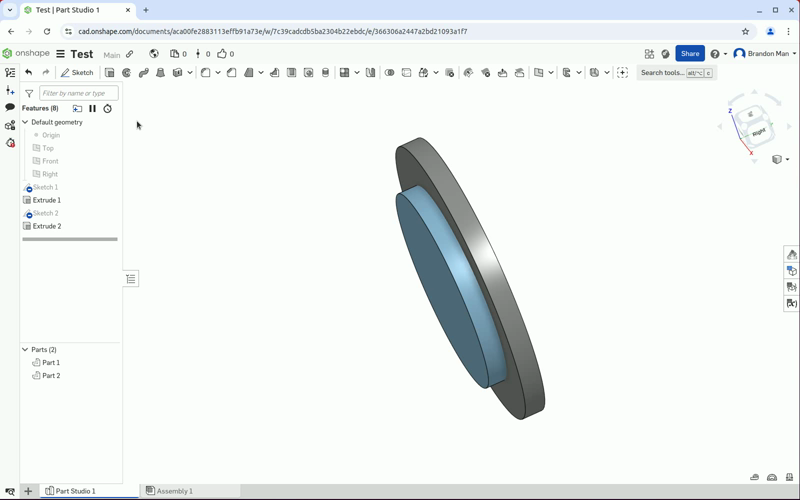
key(down, 2)
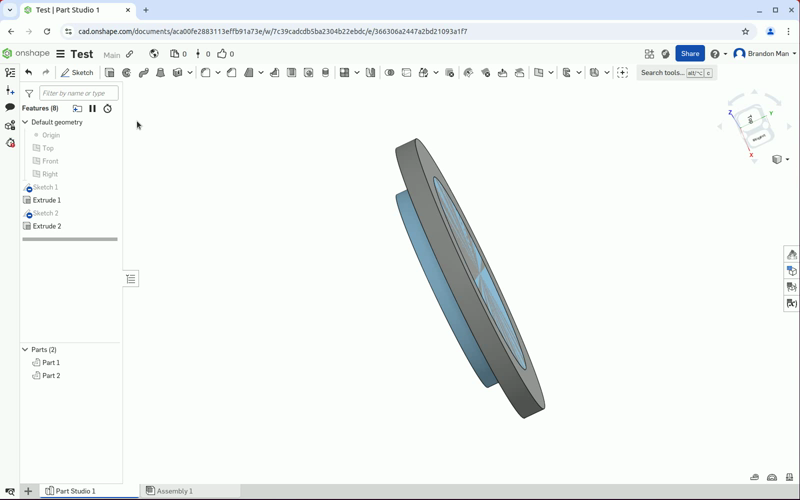
key(up, 2)
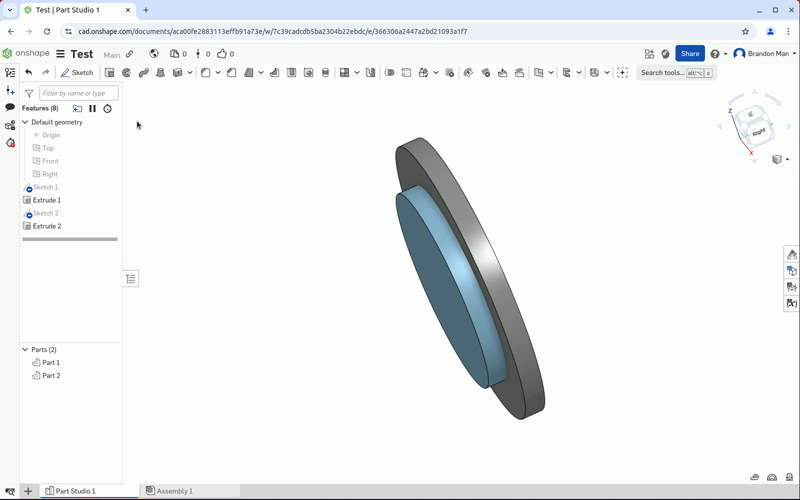
key(right, 2)
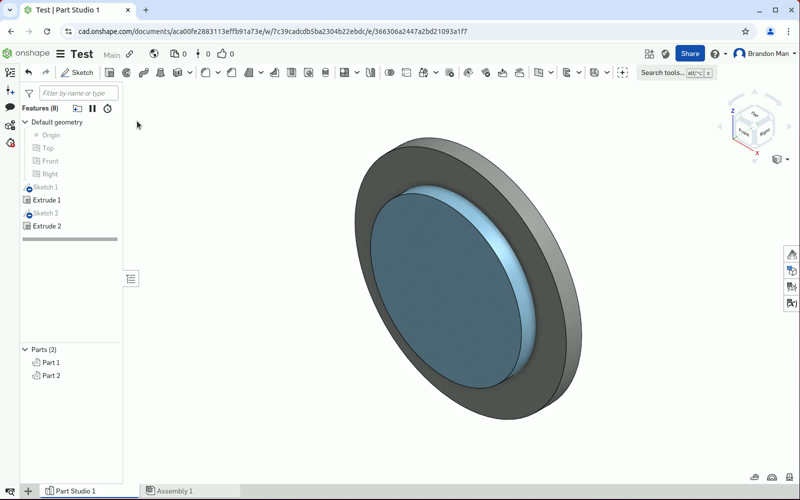
mouse_move(73, 189)
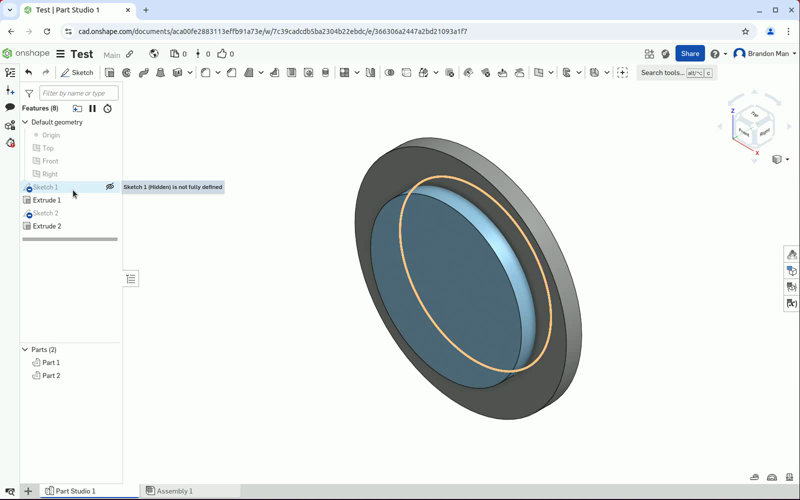
click(73, 189)